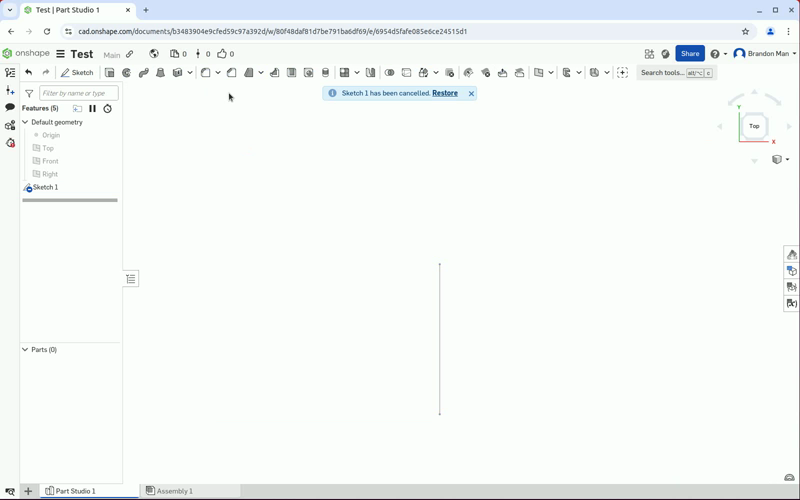
key(shift+h)
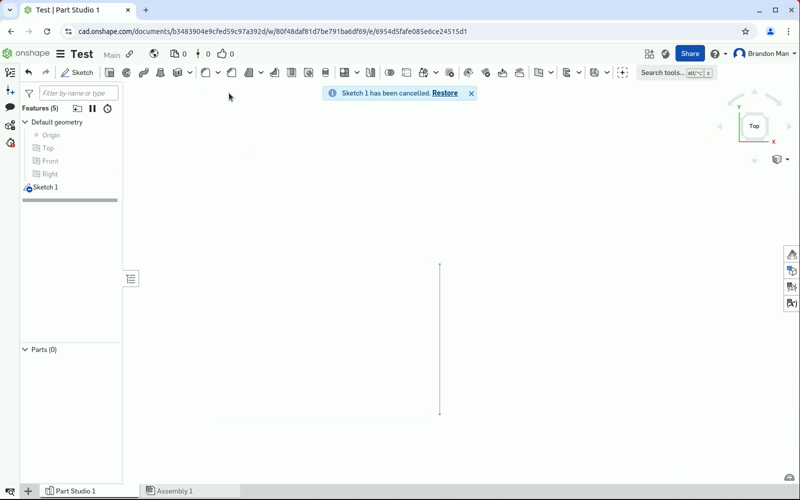
key(shift+s)
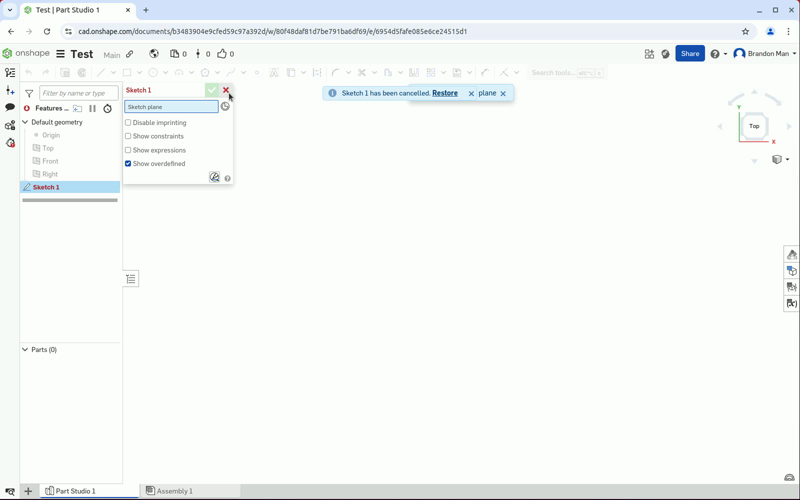
mouse_move(73, 150)
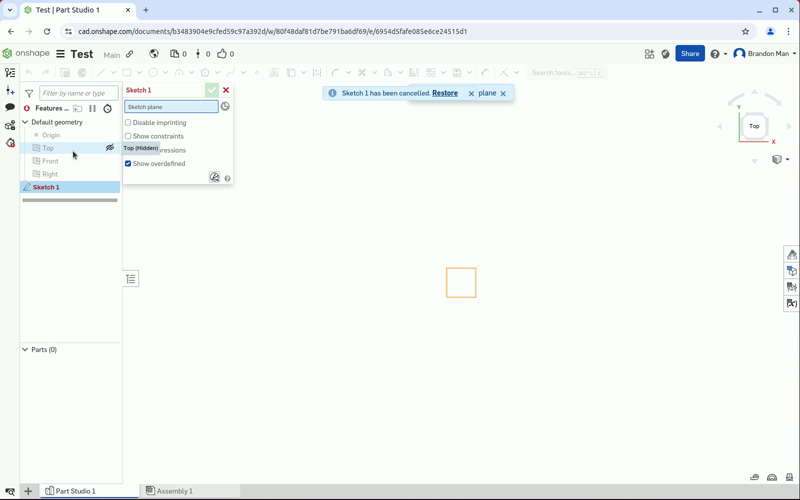
click(73, 150)
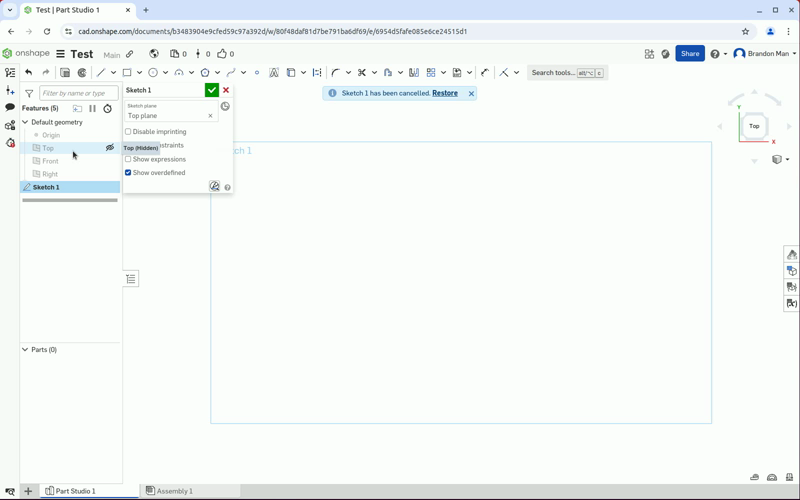
mouse_move(73, 352)
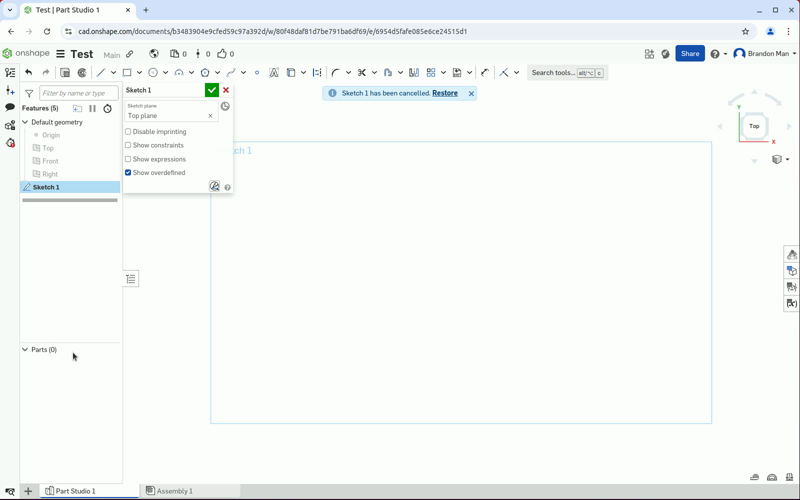
key(y)
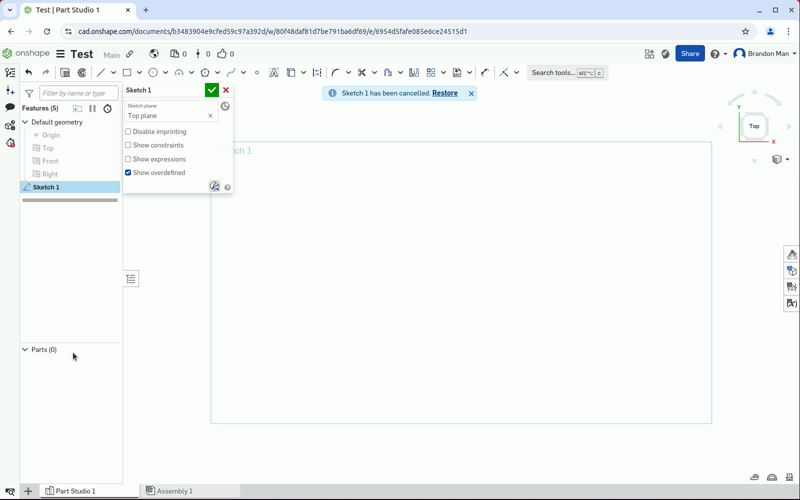
key(c)
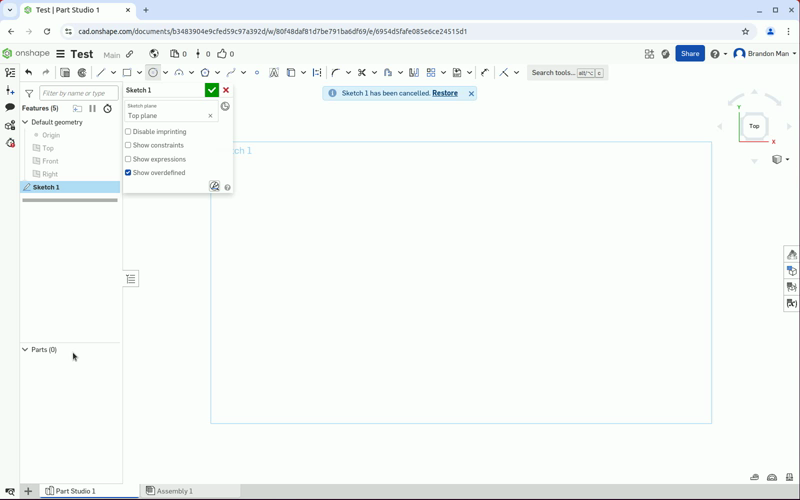
key_down(shift)
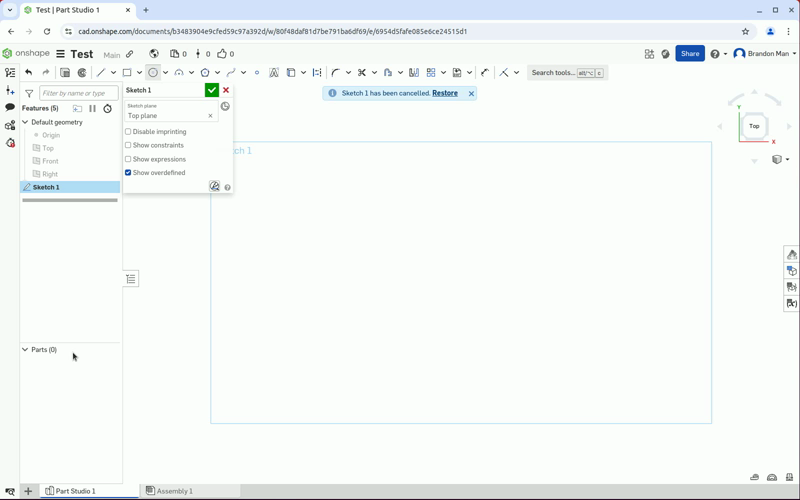
mouse_move(460, 282)
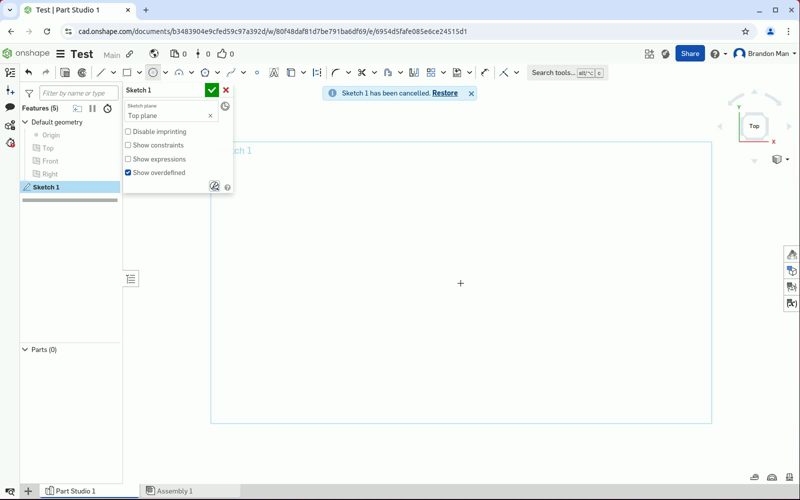
click(460, 282)
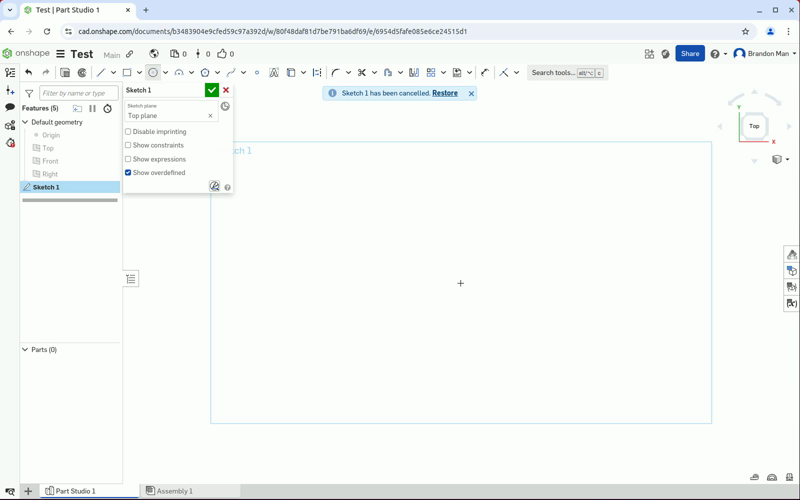
key_up(shift)
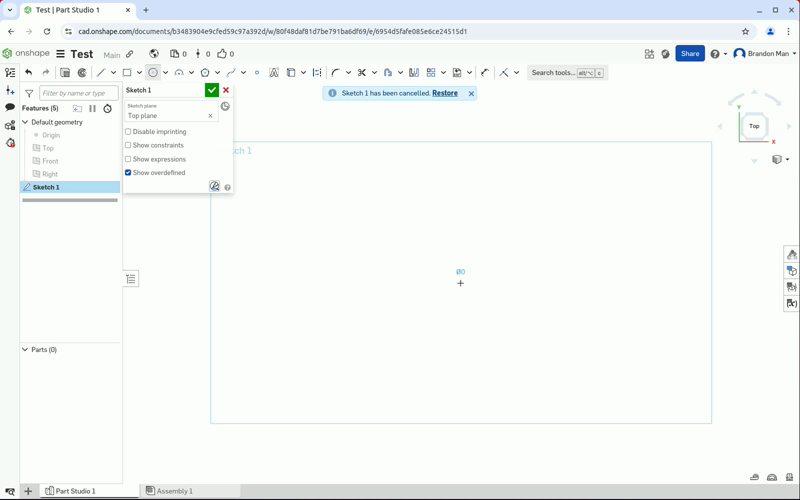
mouse_move(533, 282)
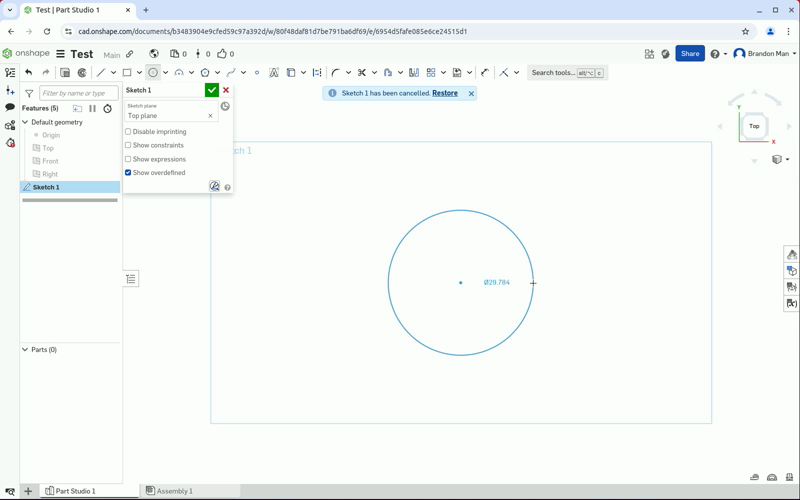
click(533, 282)
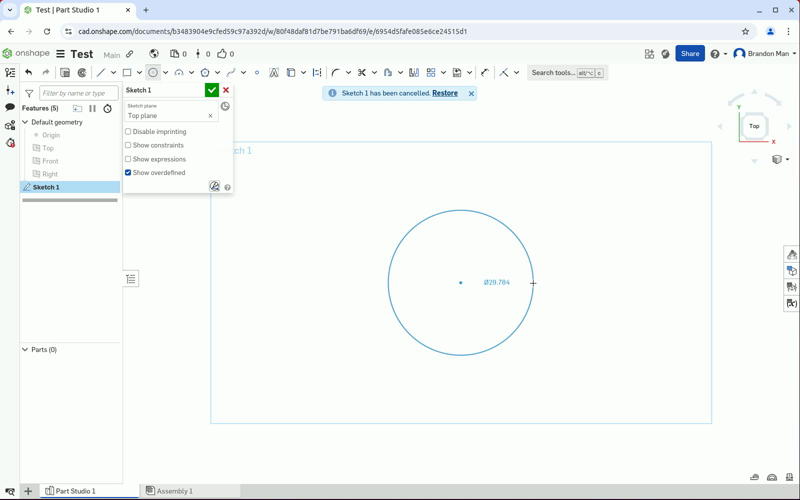
key(esc)
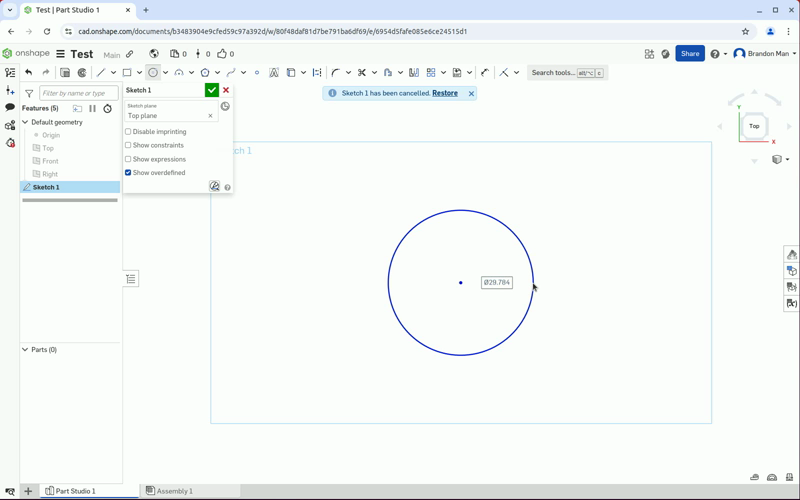
mouse_move(495, 243)
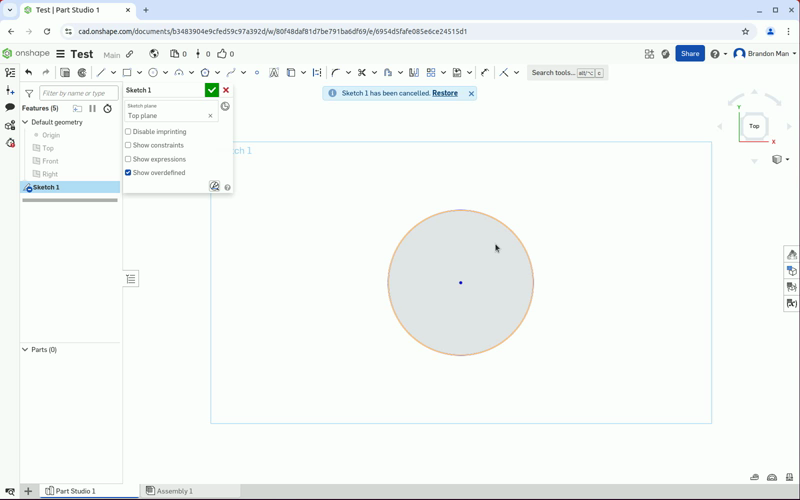
click(495, 243)
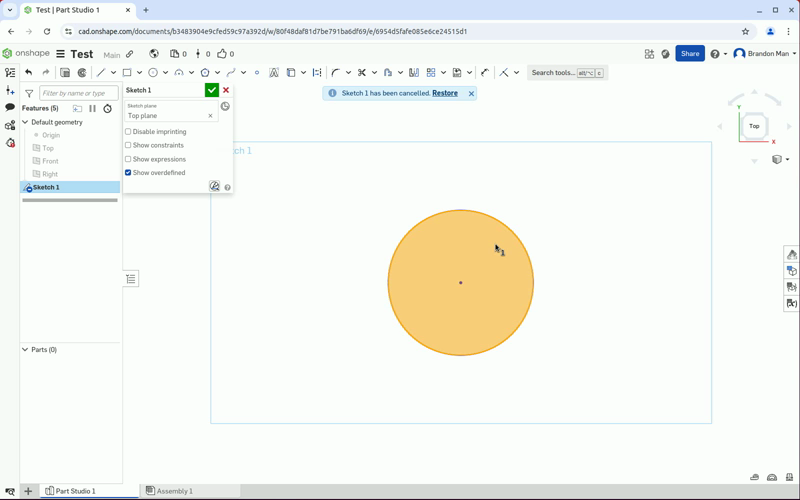
mouse_move(73, 352)
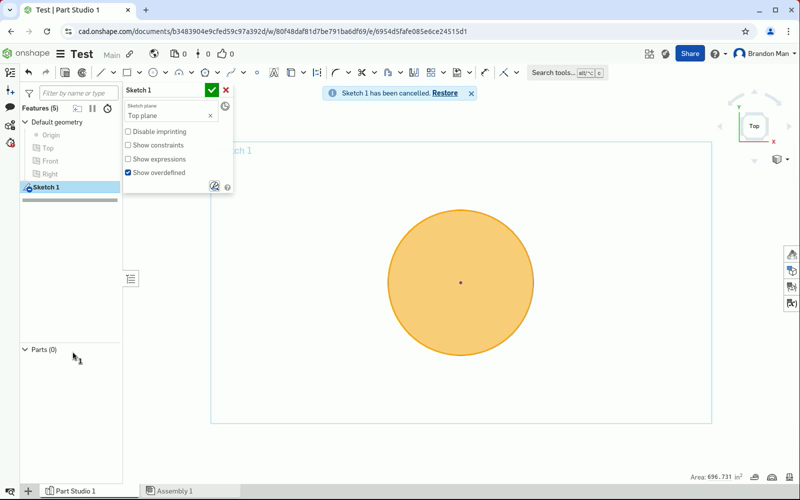
key(shift+y)
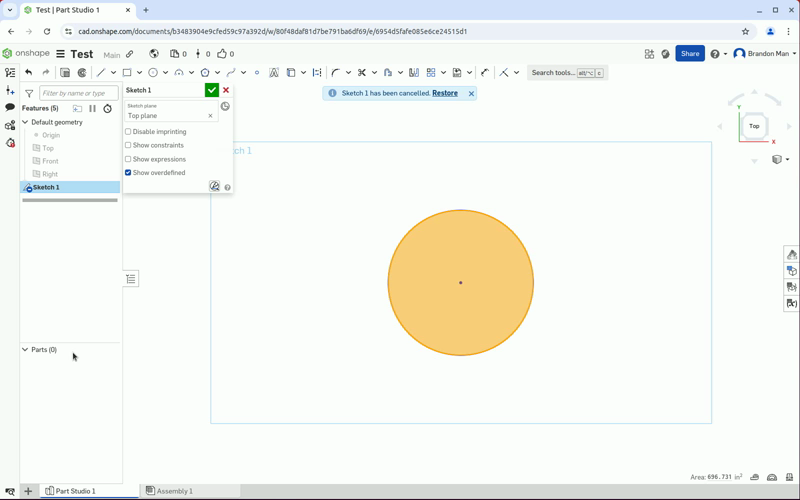
key(shift+e)
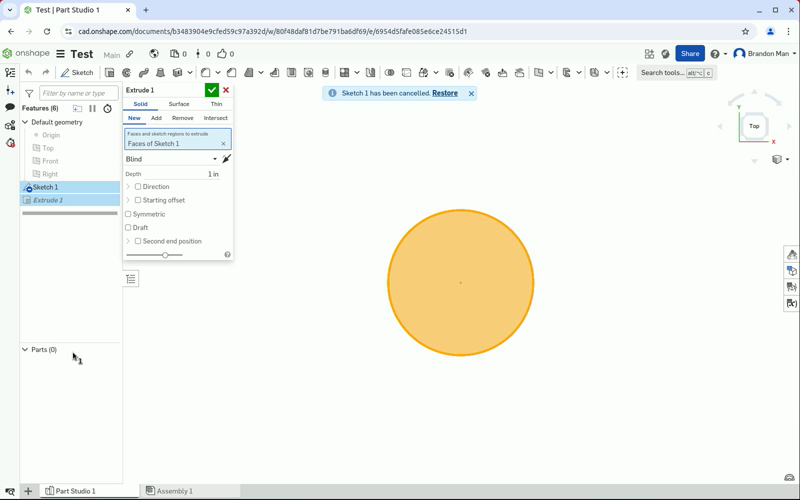
mouse_move(143, 106)
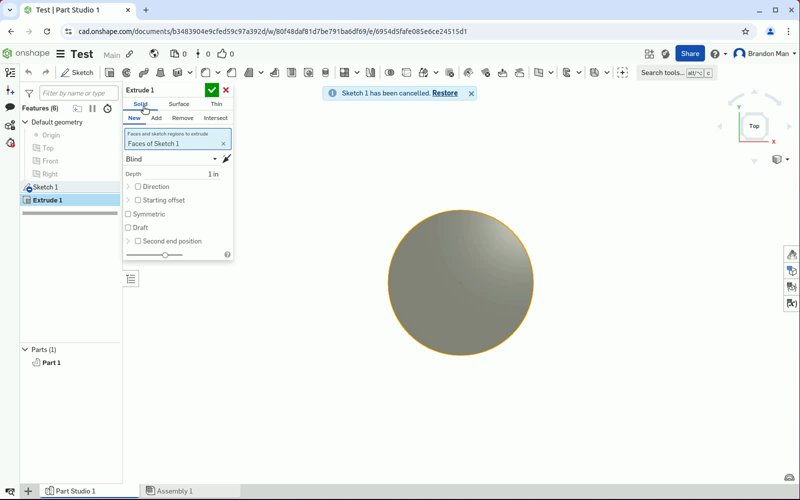
click(143, 106)
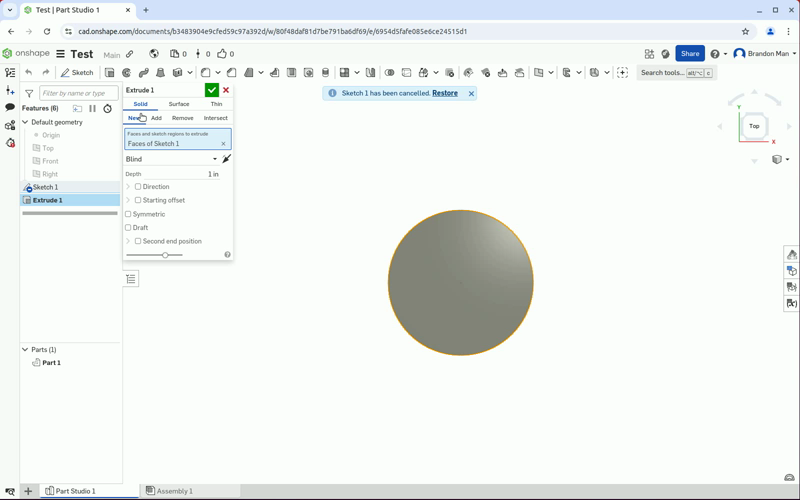
mouse_move(137, 120)
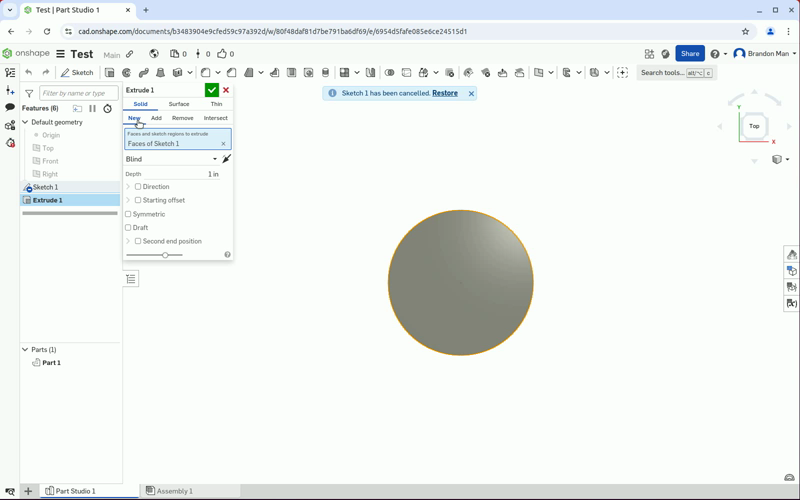
click(137, 120)
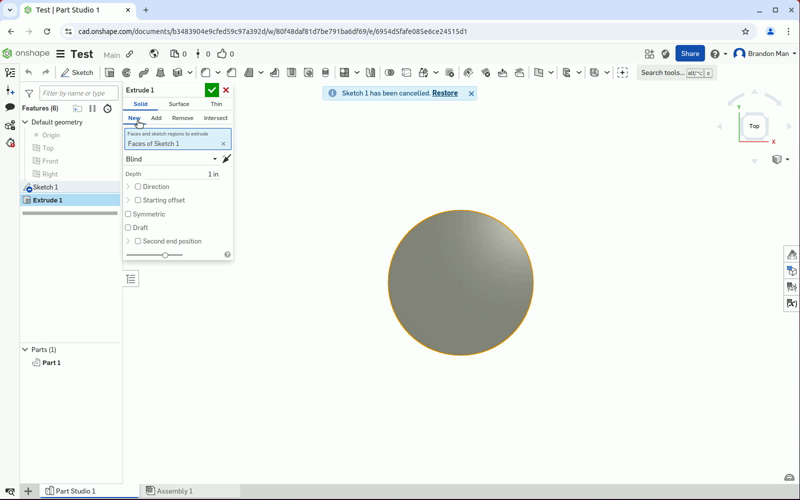
key(tab, 4)
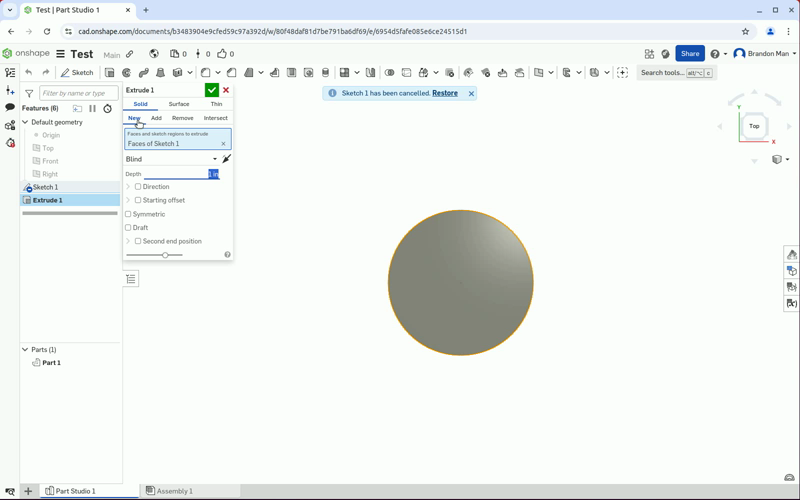
text(8.184)
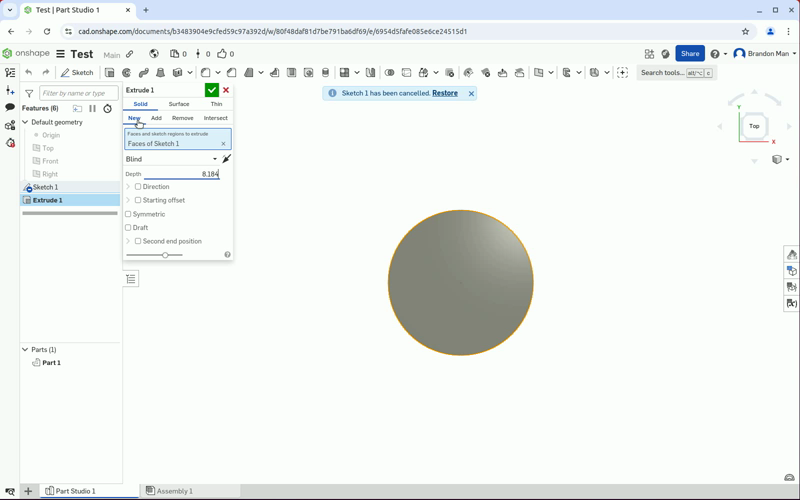
key(enter)
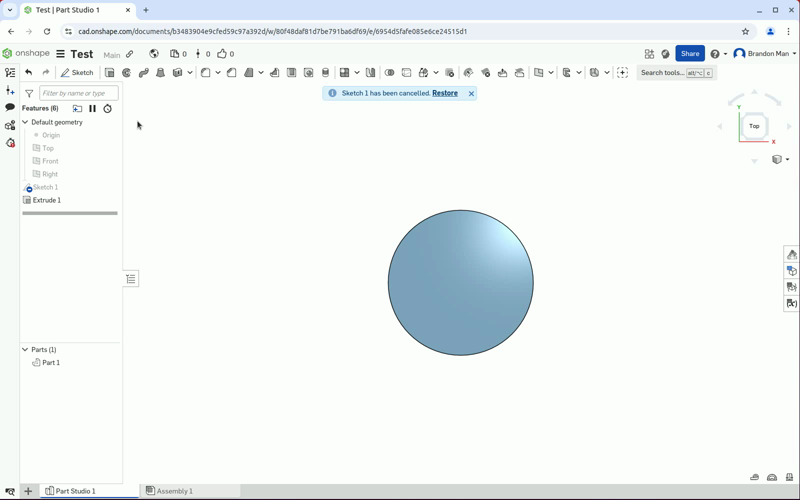
key(shift+h)
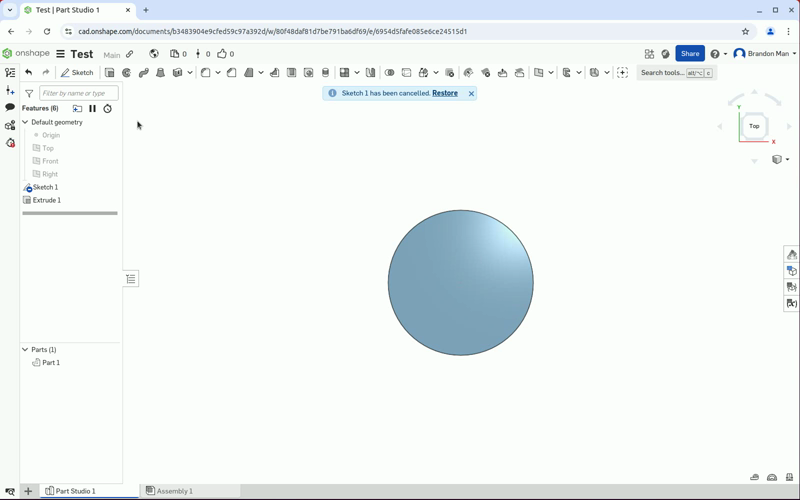
key(shift+h)
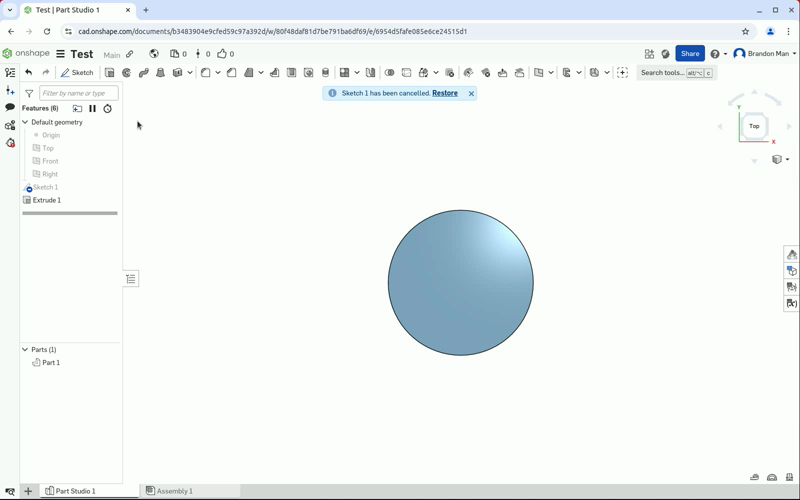
mouse_move(73, 189)
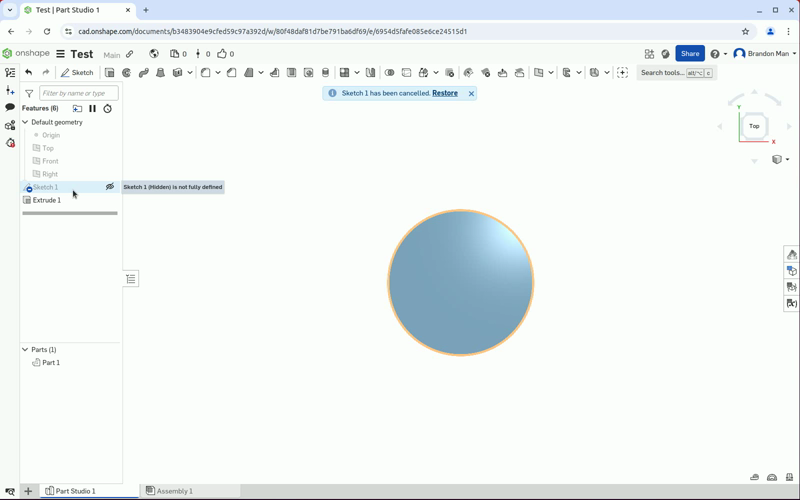
click(73, 189)
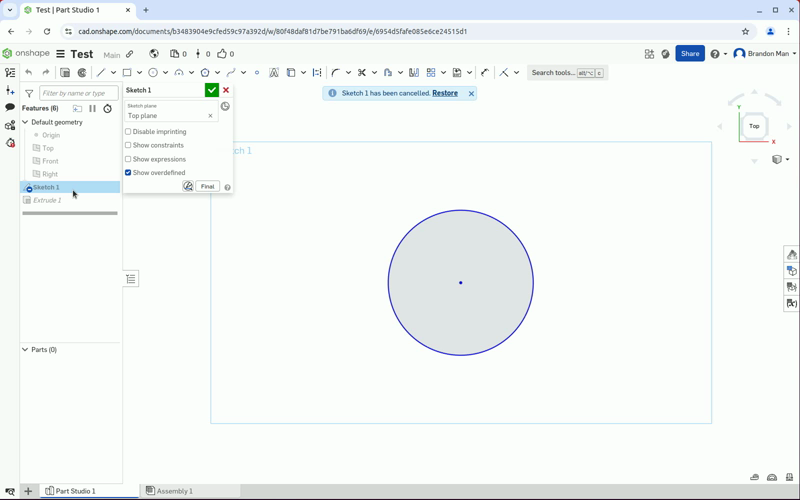
mouse_move(229, 92)
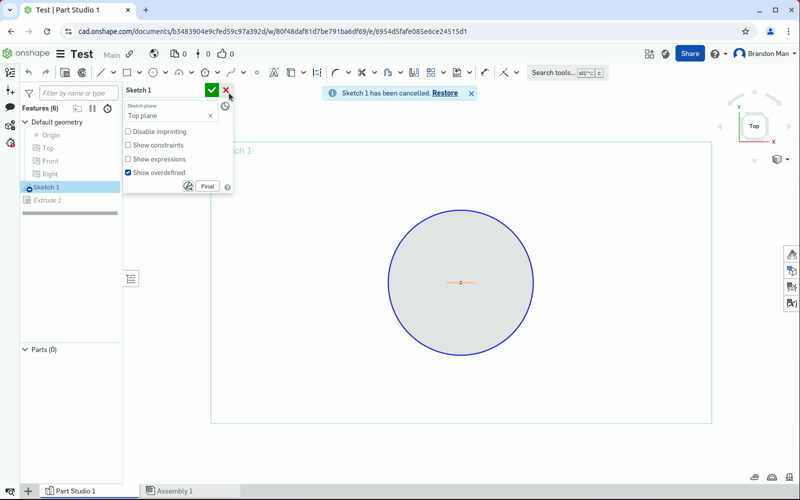
click(229, 92)
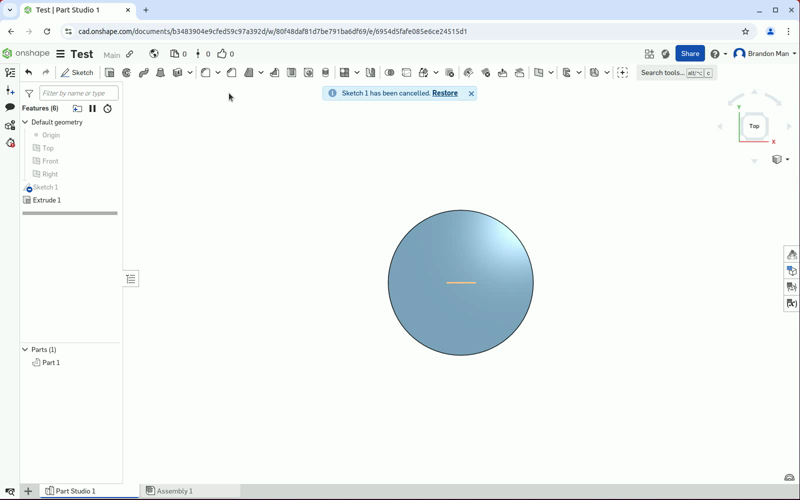
mouse_move(541, 75)
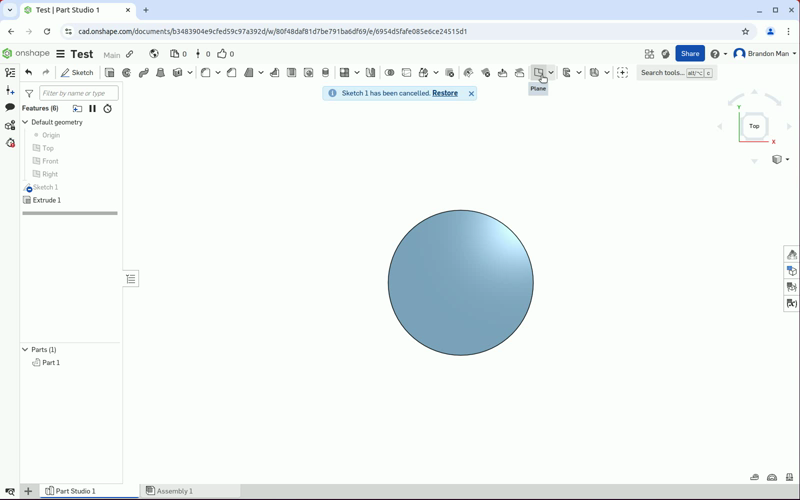
click(541, 75)
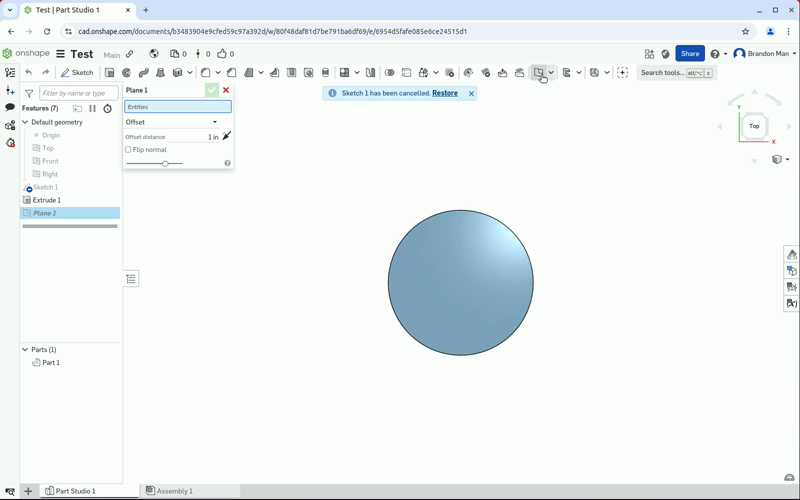
mouse_move(73, 150)
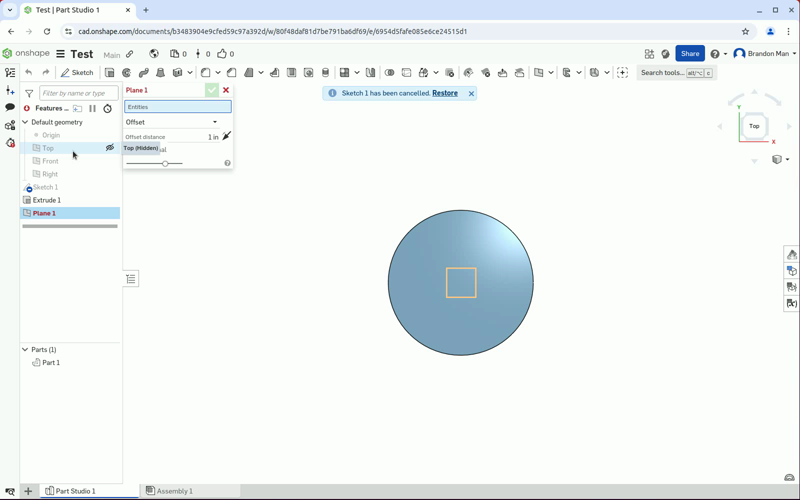
click(73, 150)
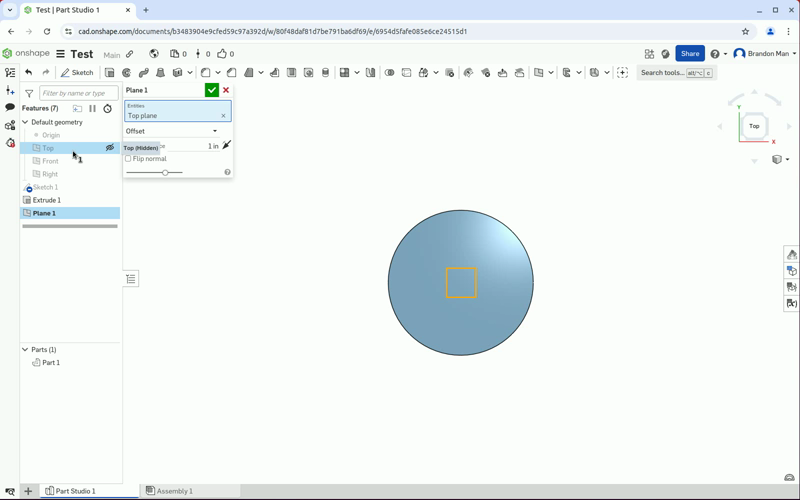
key(tab, 2)
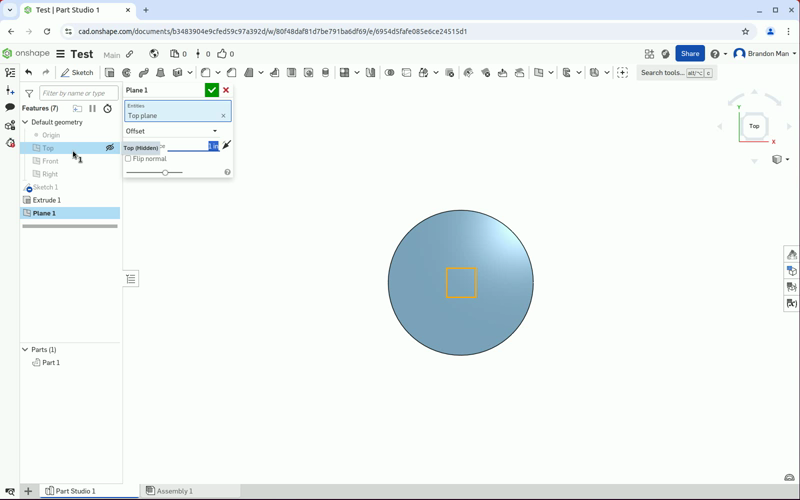
text(8.196)
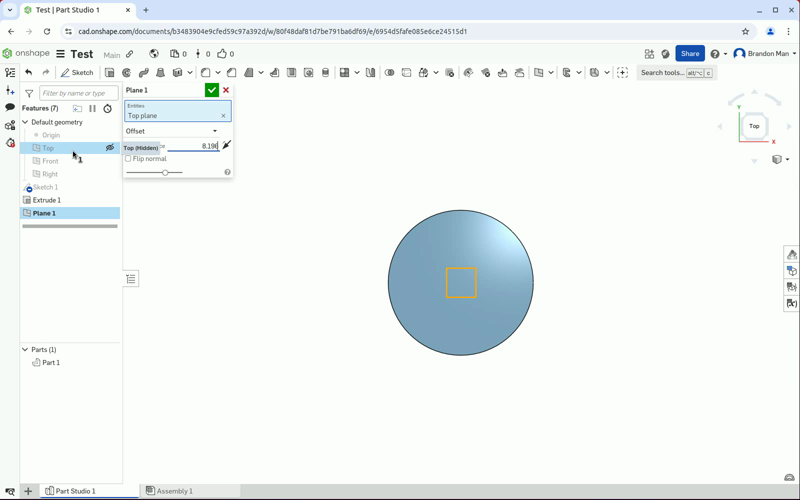
key(enter, 2)
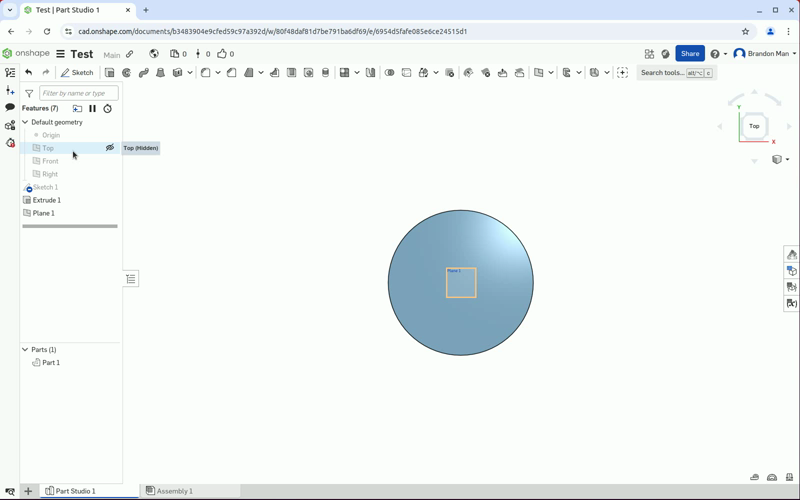
key(shift+s)
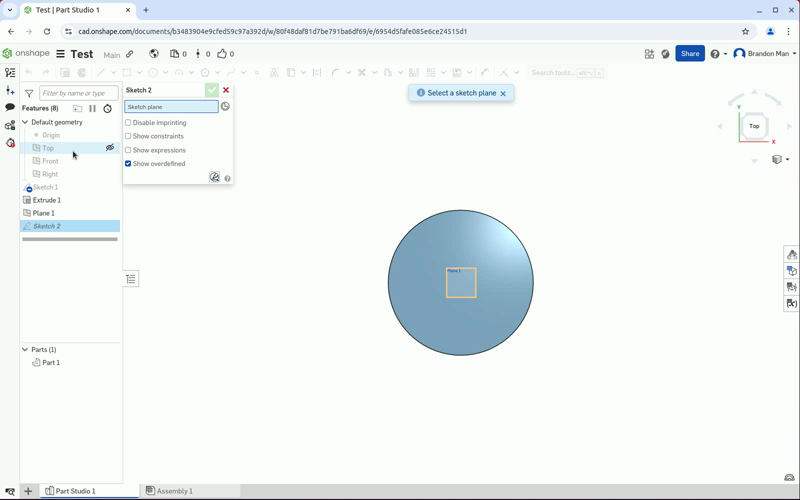
mouse_move(73, 215)
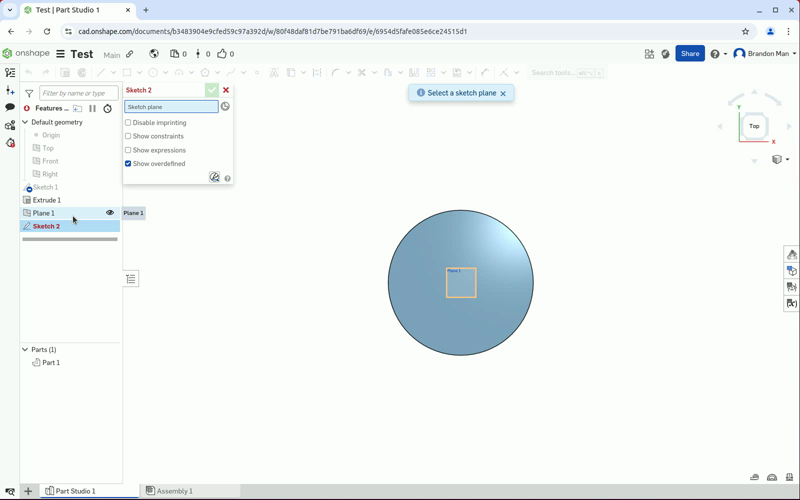
click(73, 215)
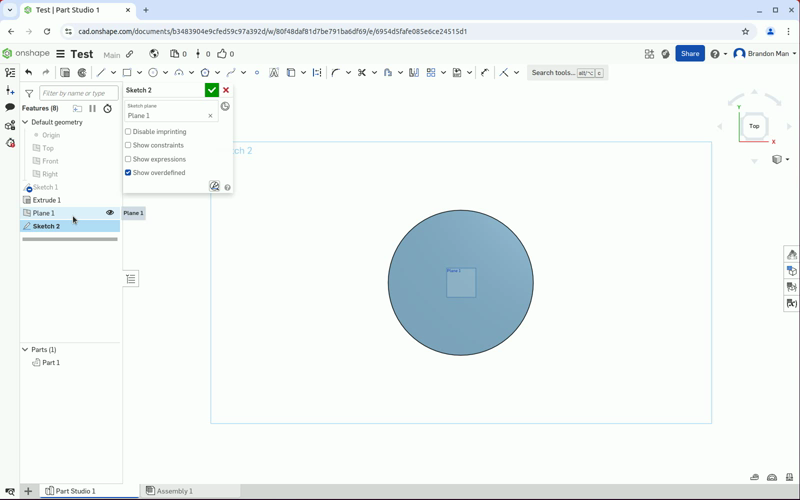
mouse_move(73, 352)
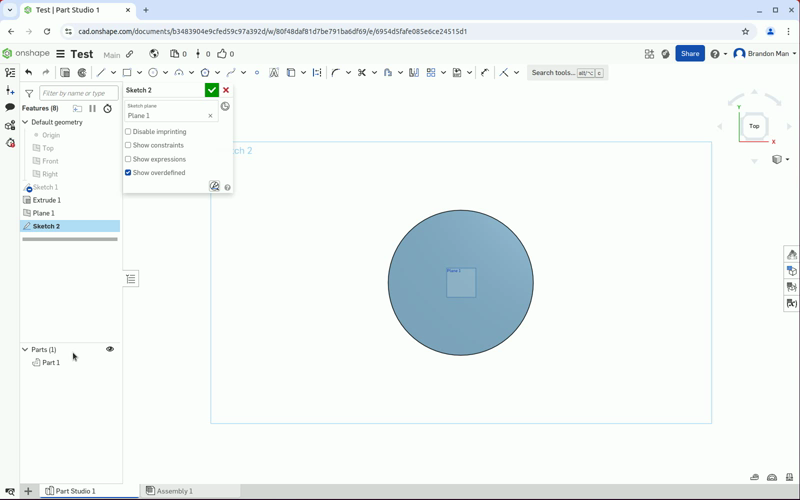
key(y)
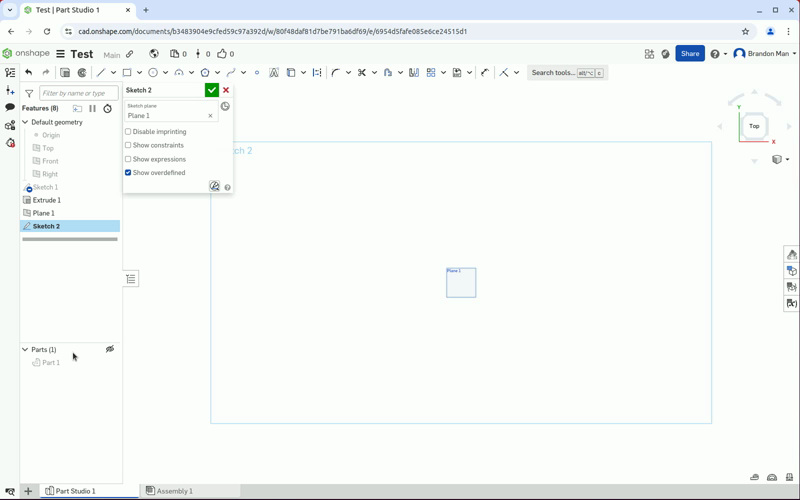
key(c)
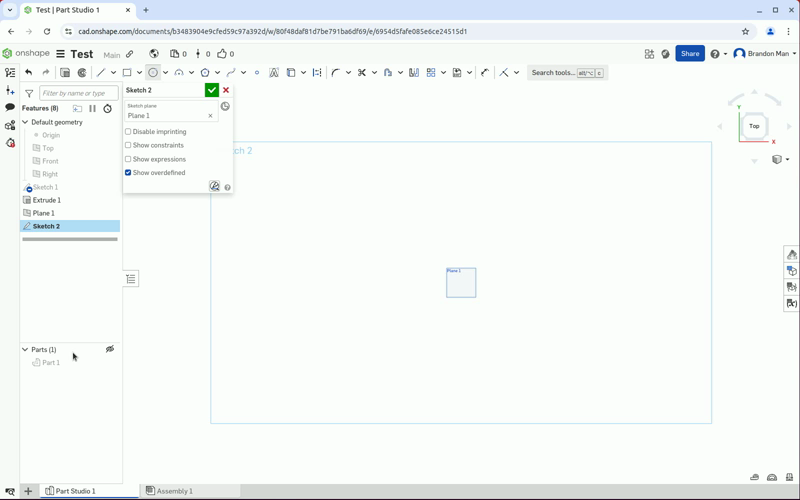
key_down(shift)
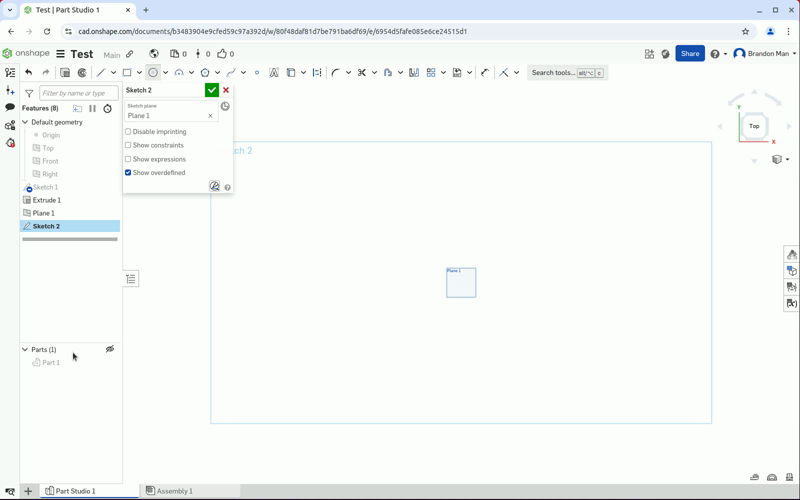
mouse_move(460, 282)
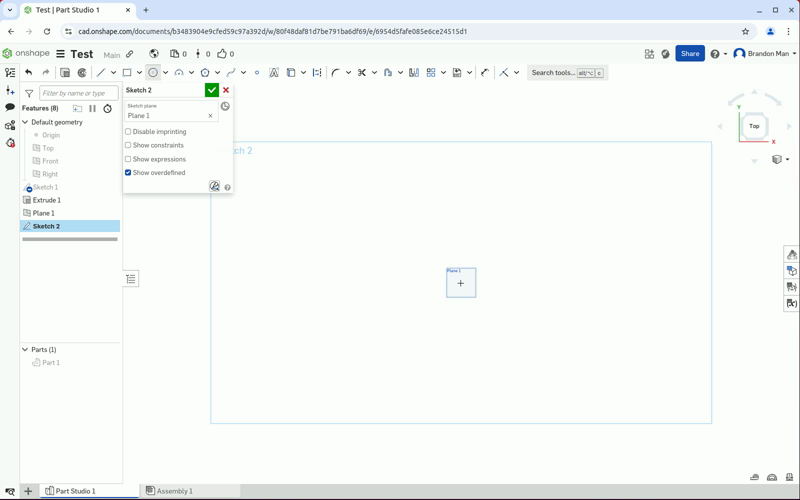
click(460, 282)
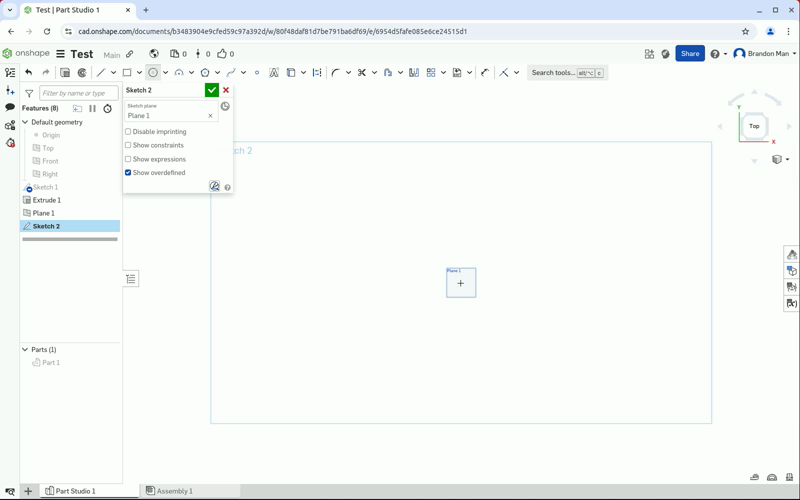
key_up(shift)
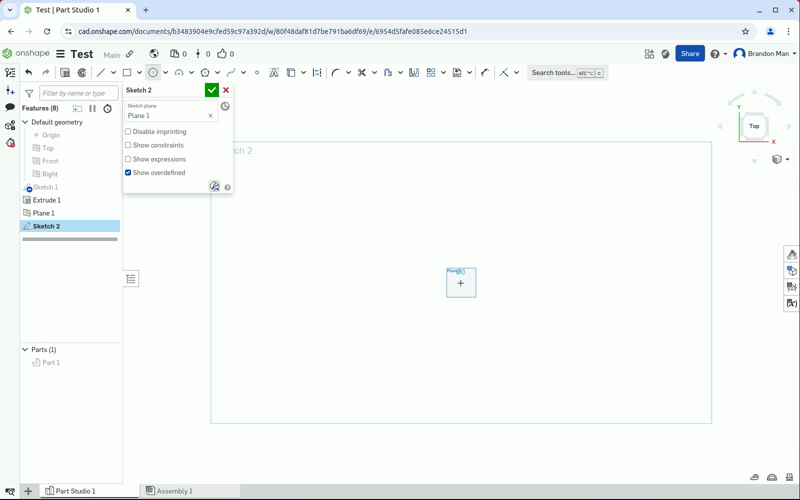
mouse_move(511, 282)
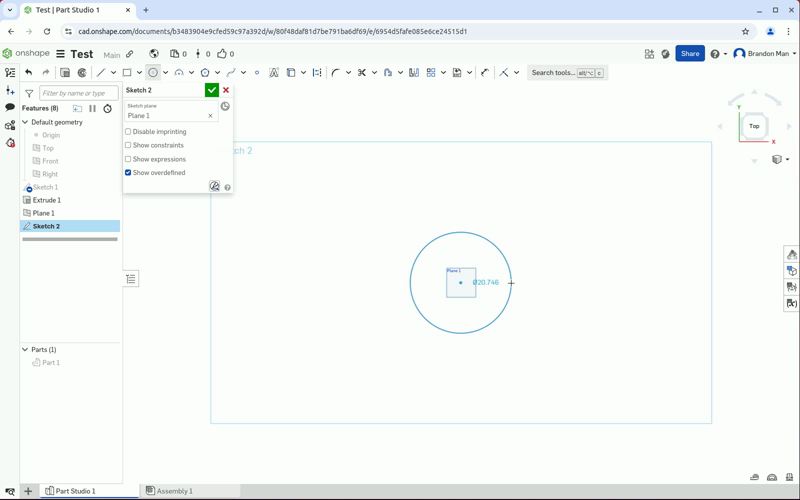
click(511, 282)
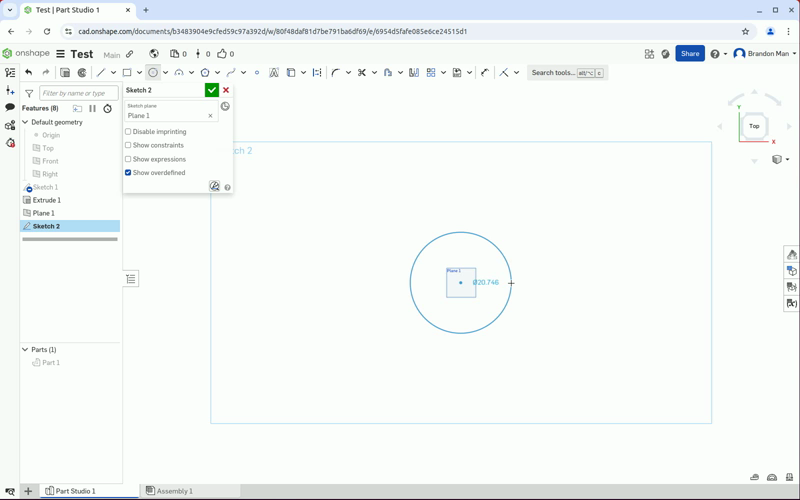
key(esc)
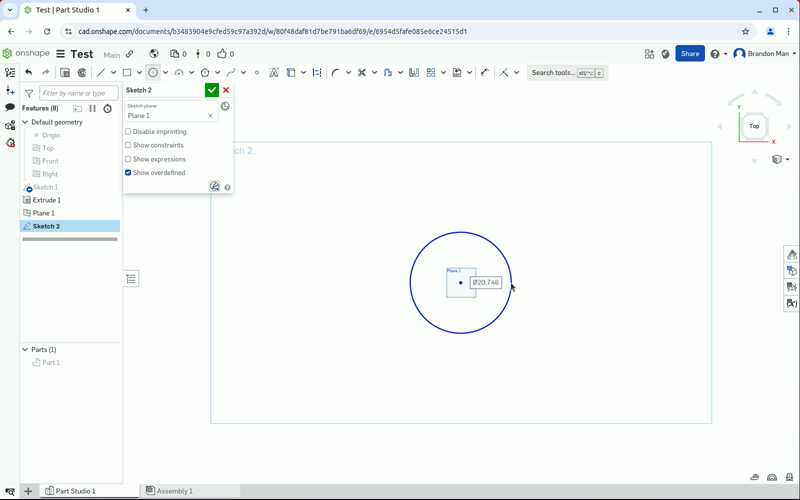
mouse_move(443, 243)
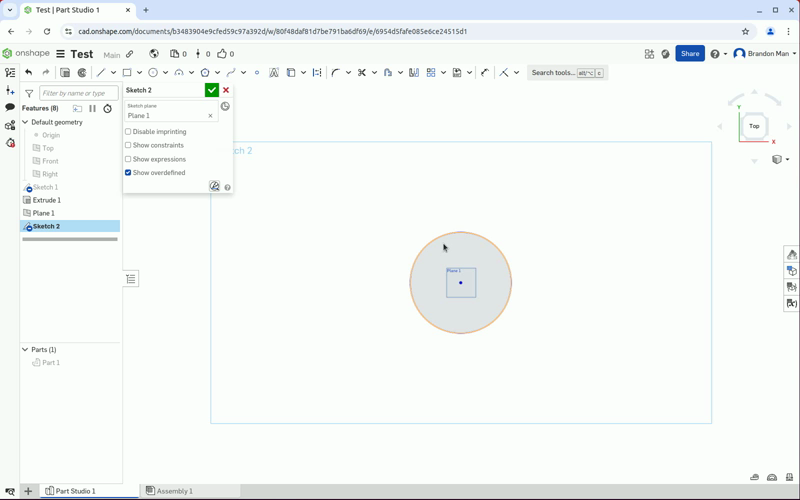
click(443, 243)
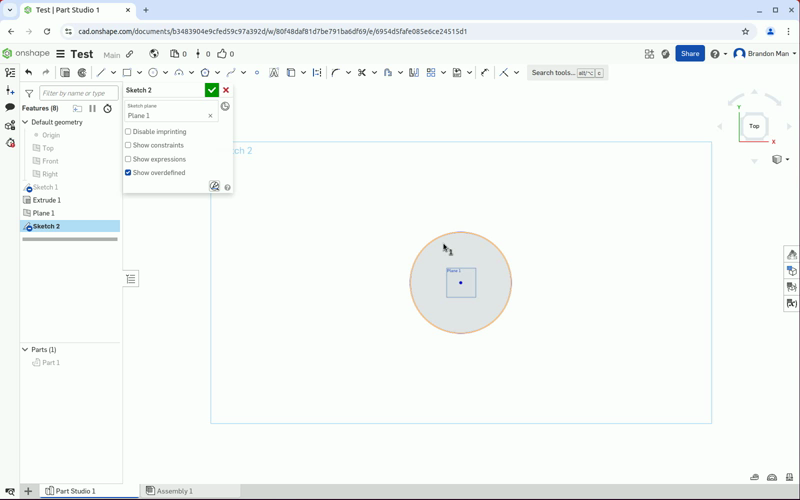
mouse_move(73, 352)
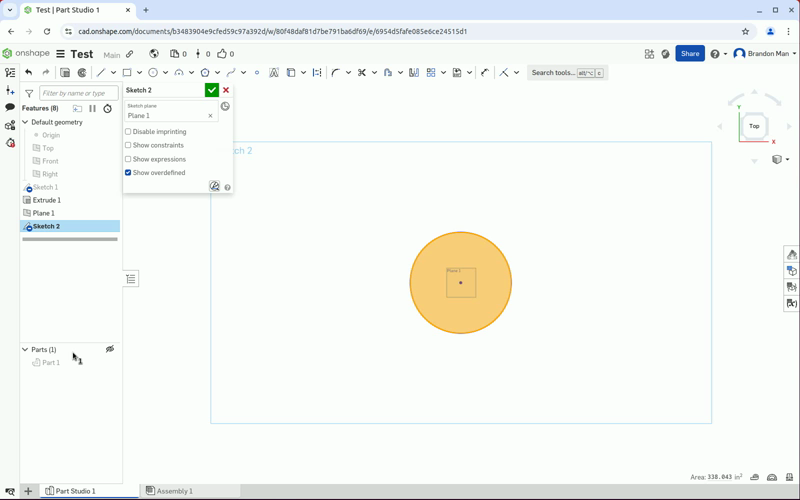
key(shift+y)
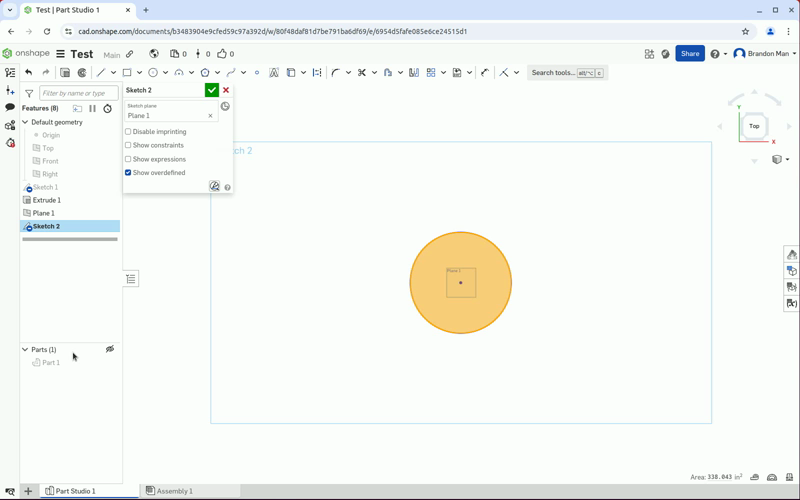
key(shift+e)
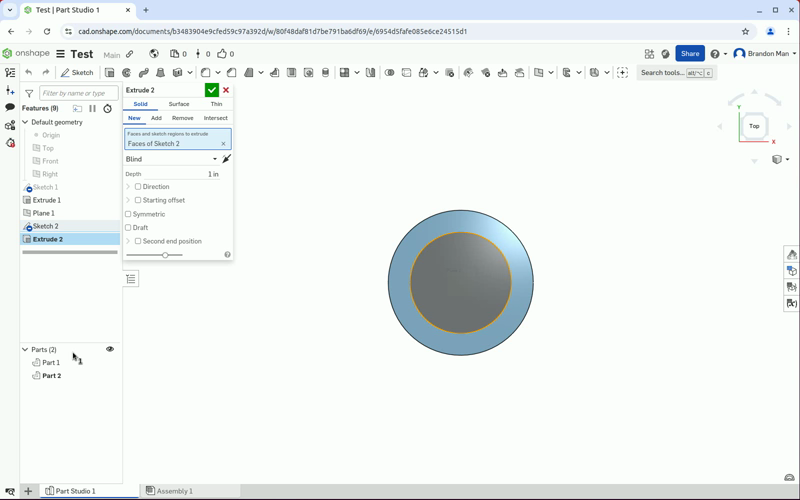
mouse_move(143, 106)
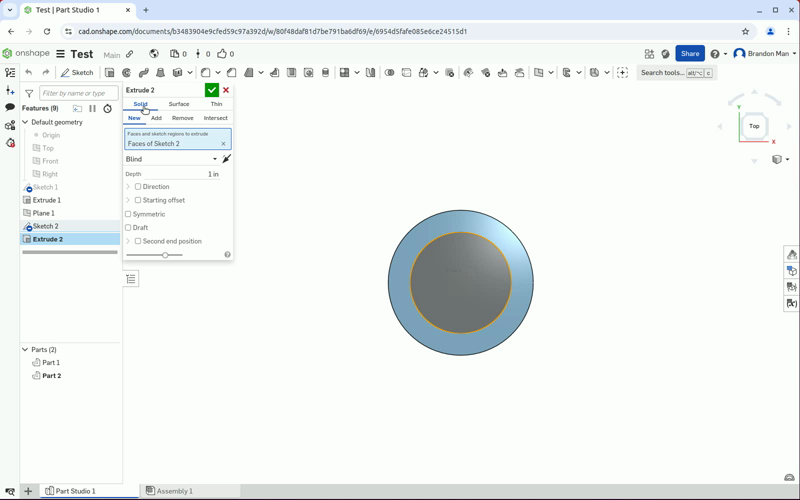
click(143, 106)
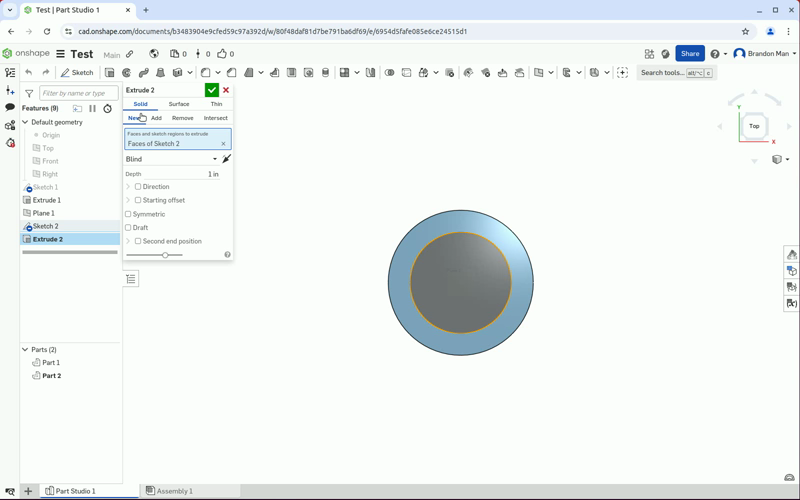
mouse_move(137, 120)
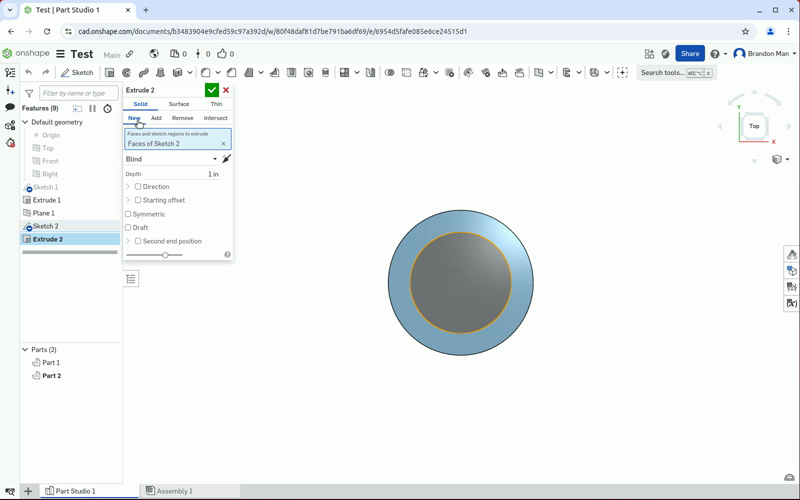
click(137, 120)
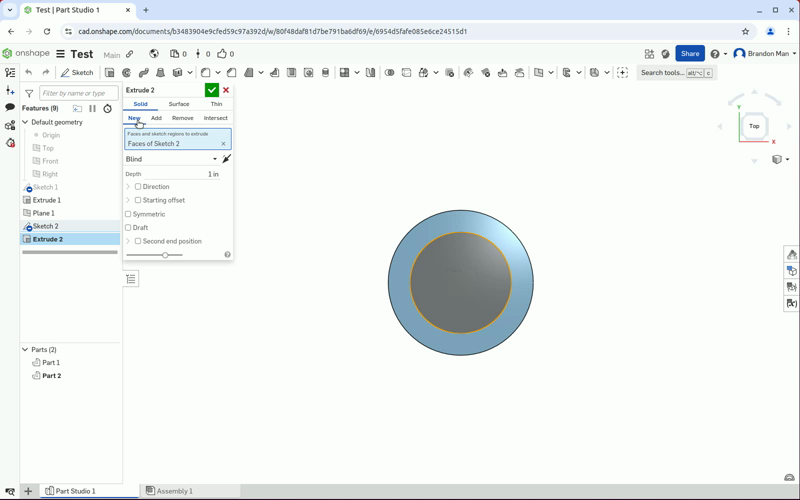
key(tab, 4)
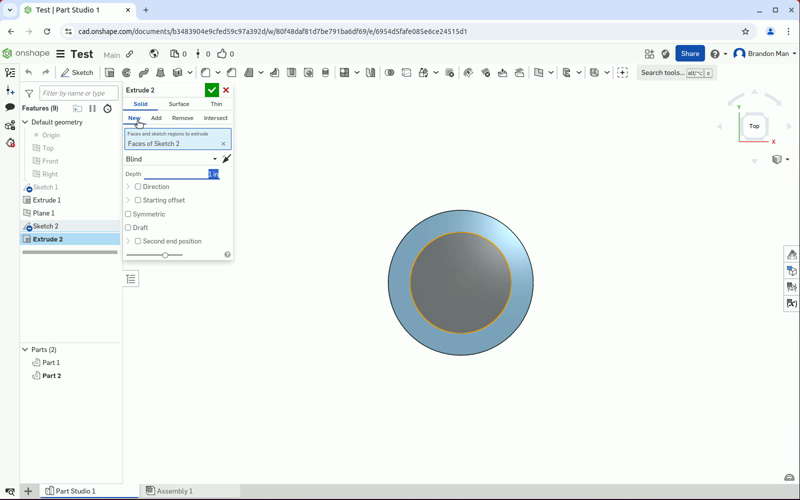
text(11.554)
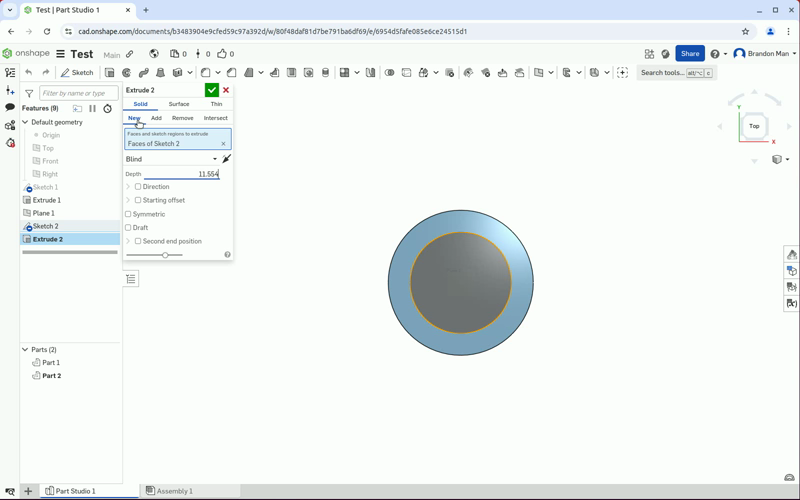
key(enter)
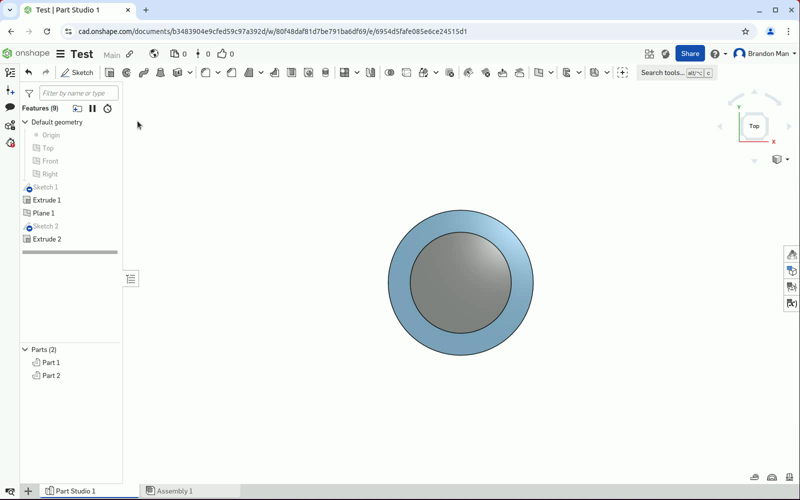
key(shift+h)
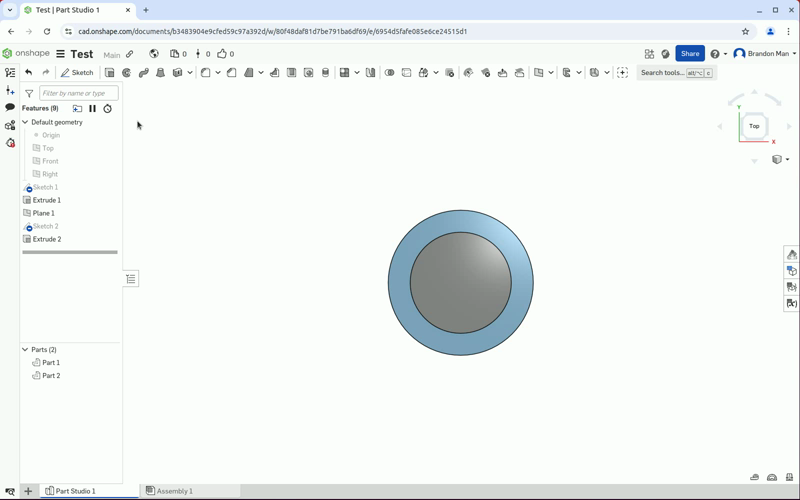
key(shift+h)
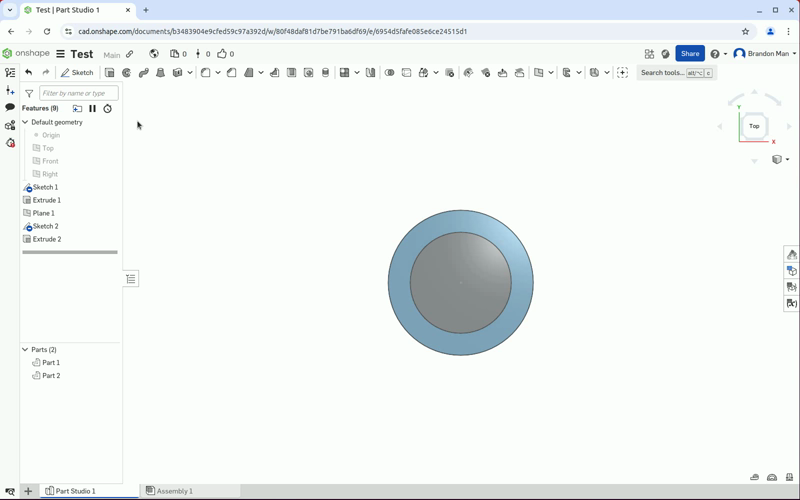
key(shift+7)
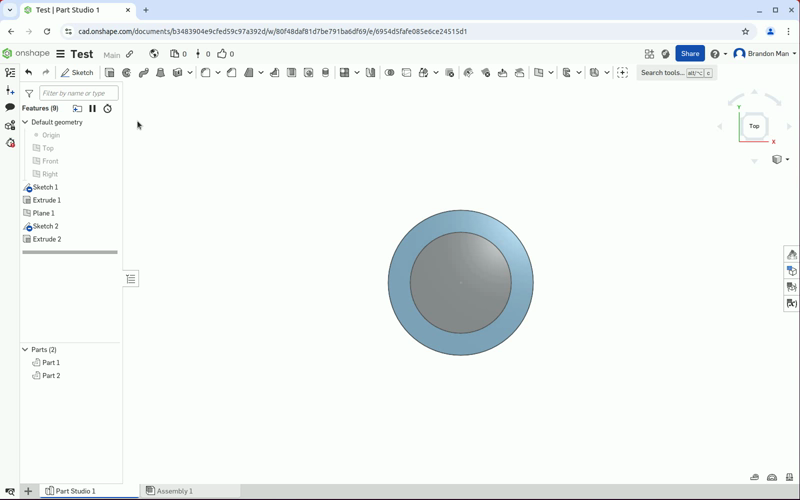
key(up, 3)
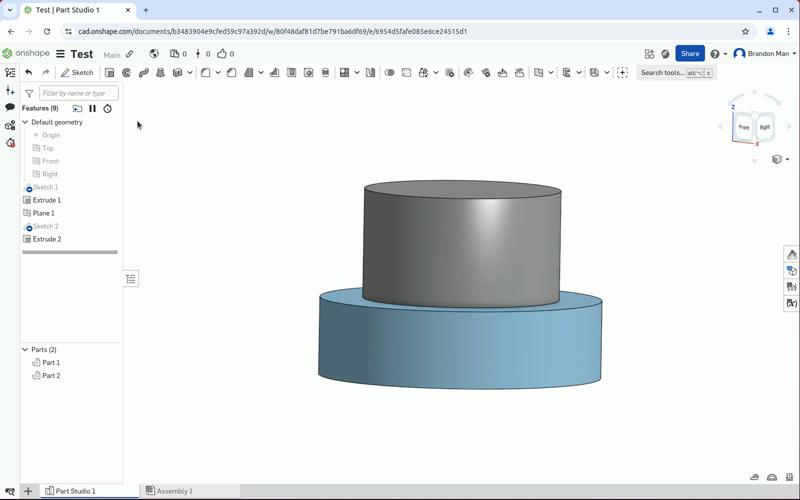
key(left, 3)
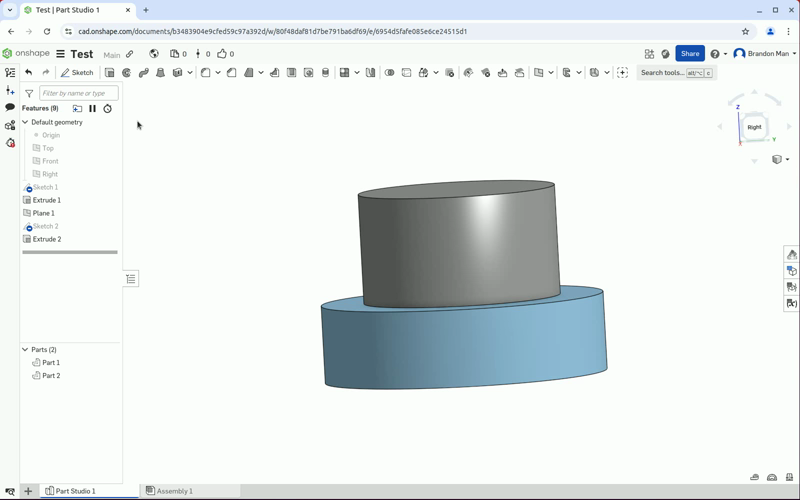
key(right, 3)
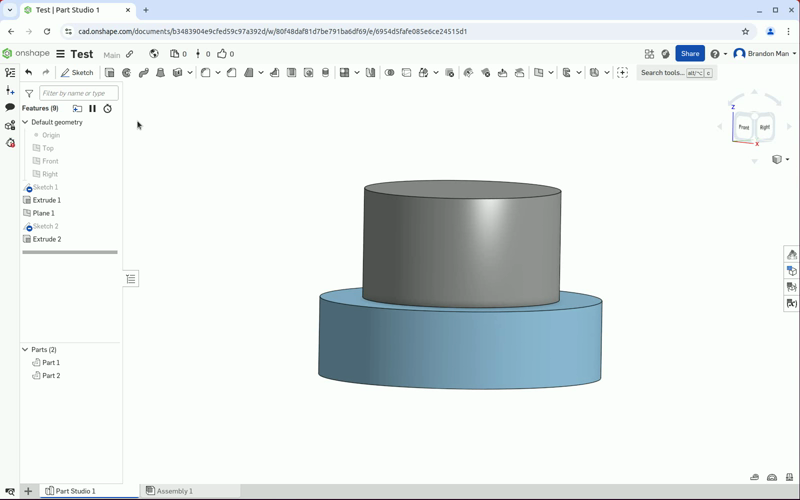
key(down, 3)
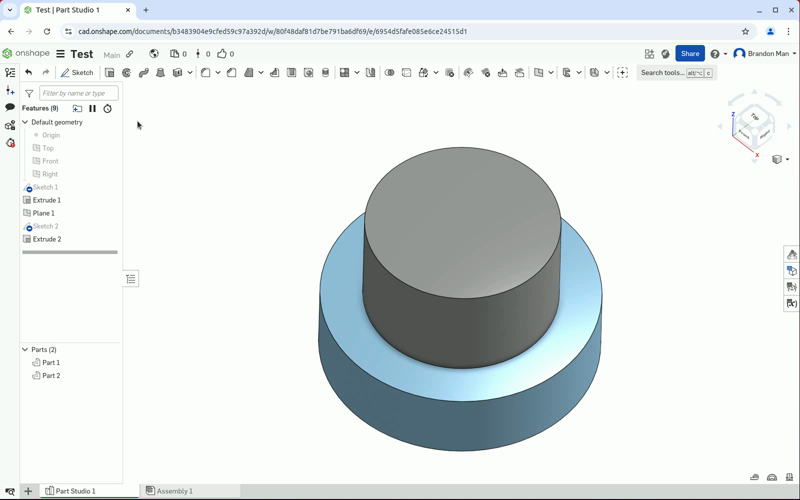
mouse_move(73, 189)
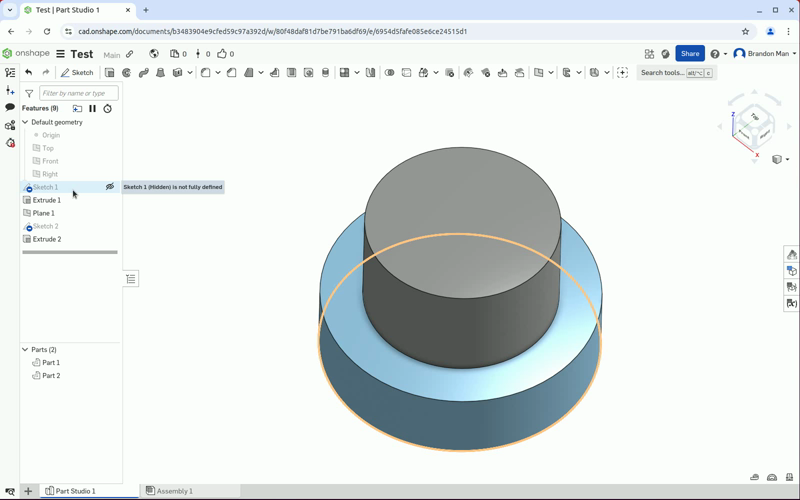
click(73, 189)